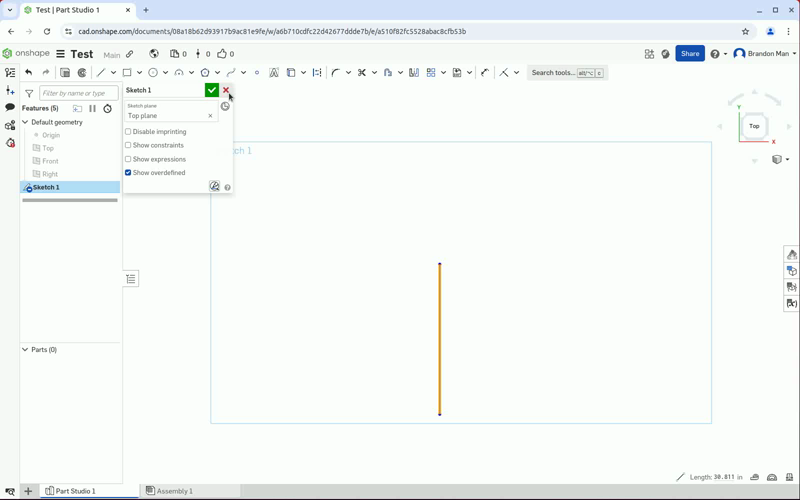
key(shift+h)
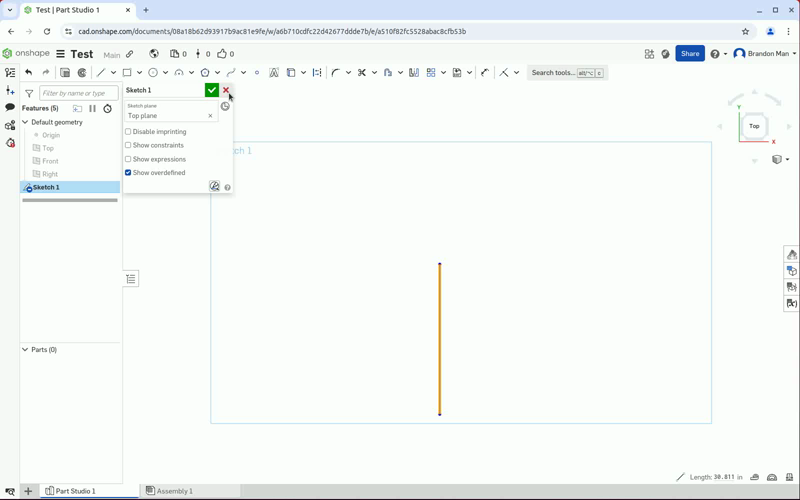
key(shift+s)
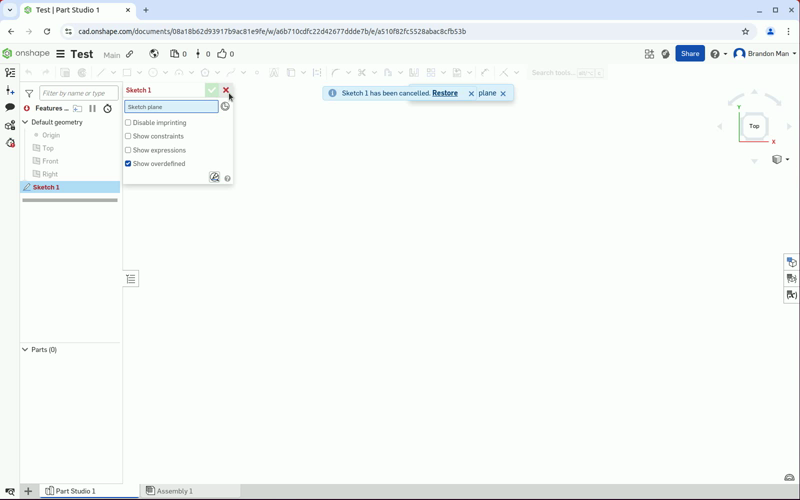
mouse_move(73, 150)
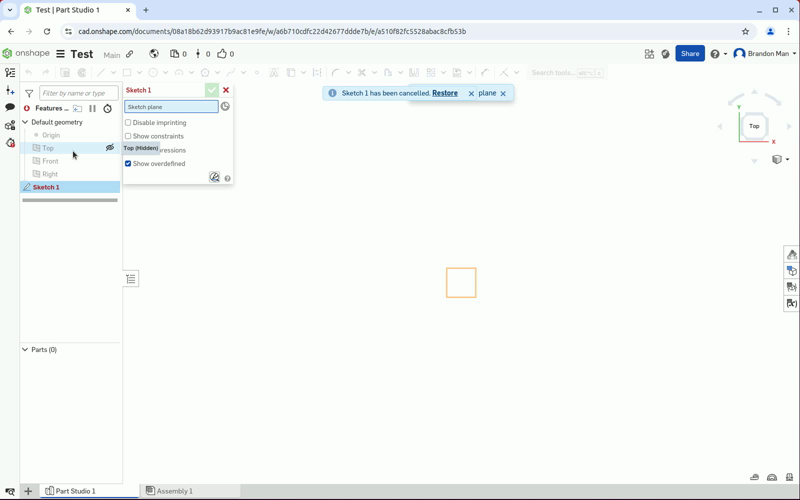
click(73, 150)
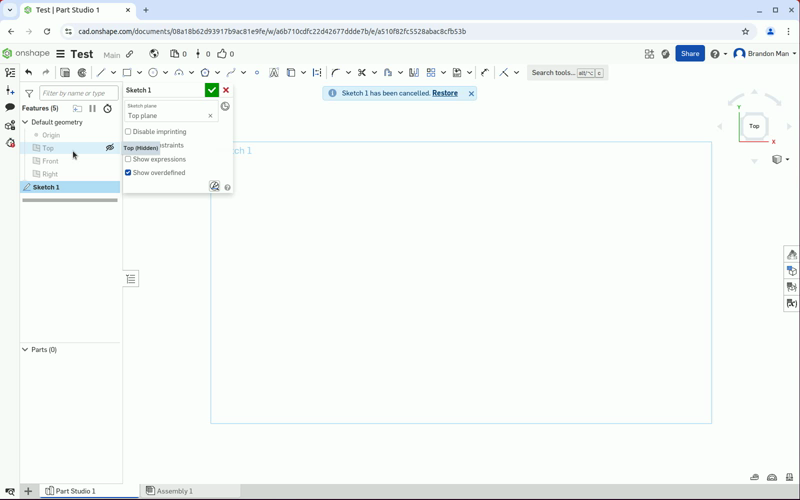
mouse_move(73, 352)
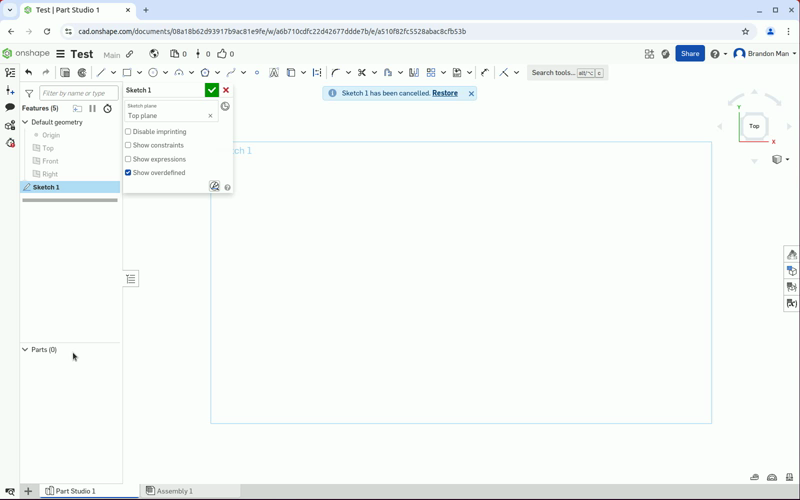
key(y)
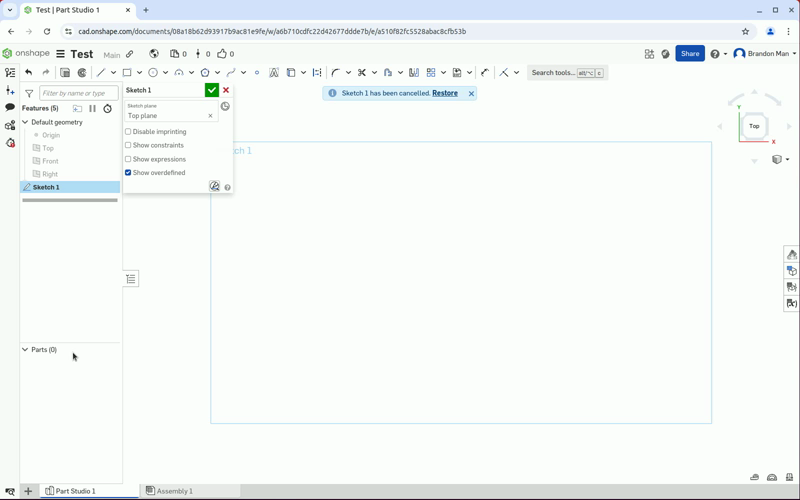
key(c)
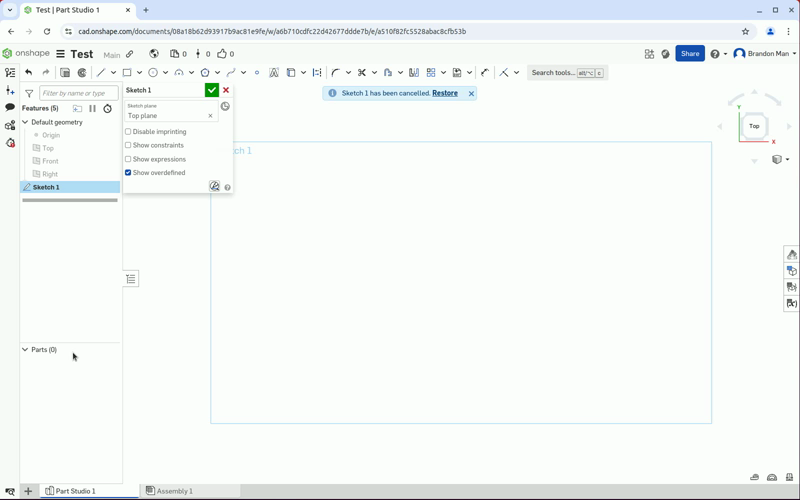
key_down(shift)
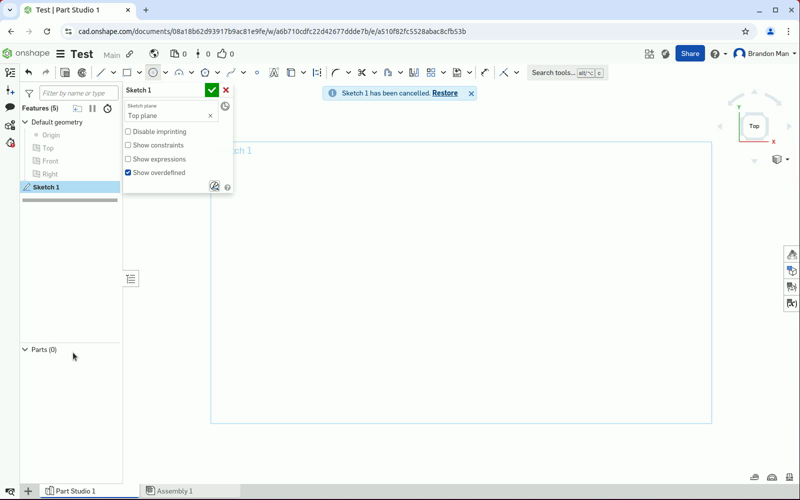
mouse_move(461, 282)
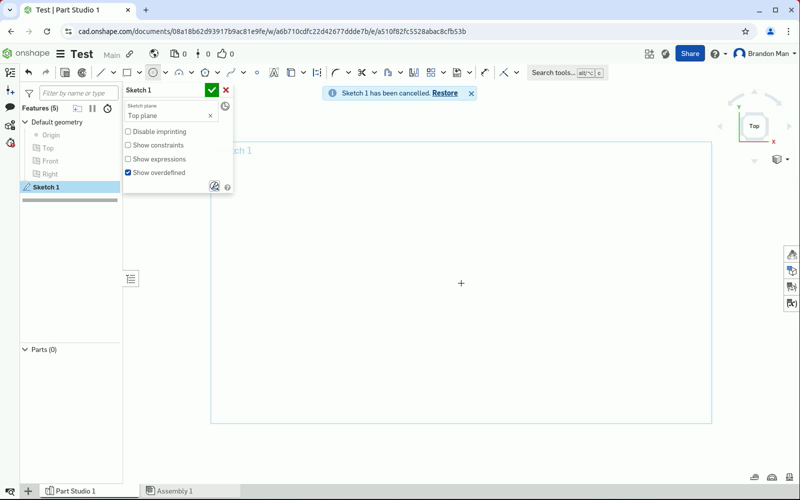
click(461, 282)
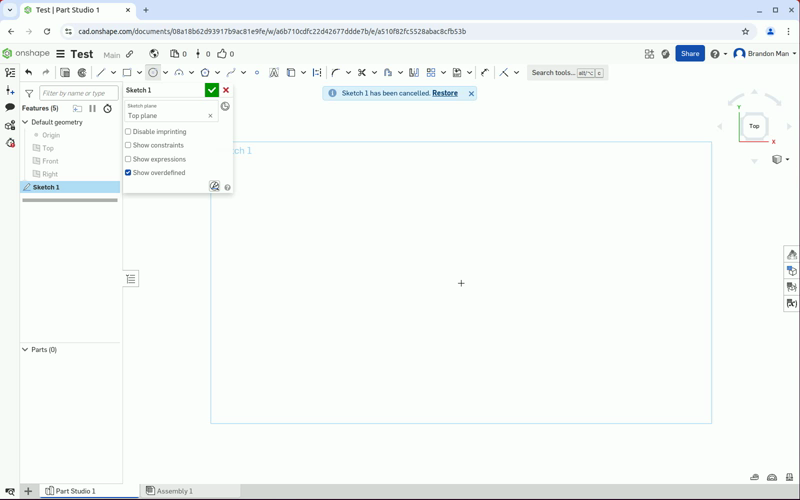
key_up(shift)
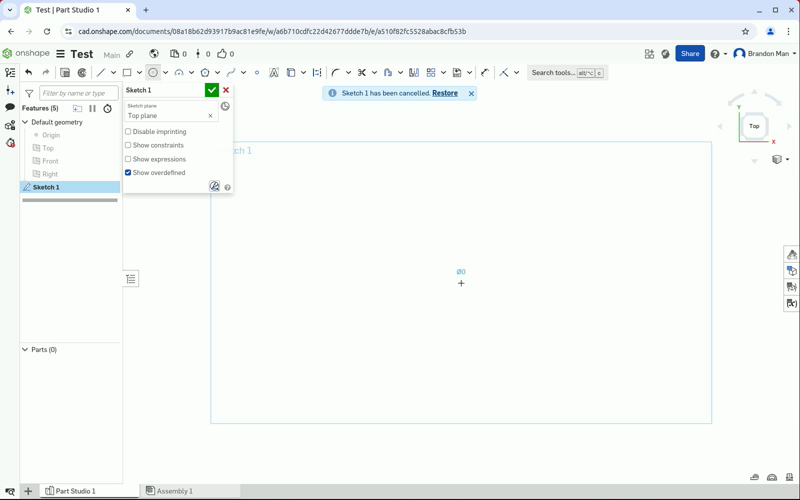
mouse_move(574, 282)
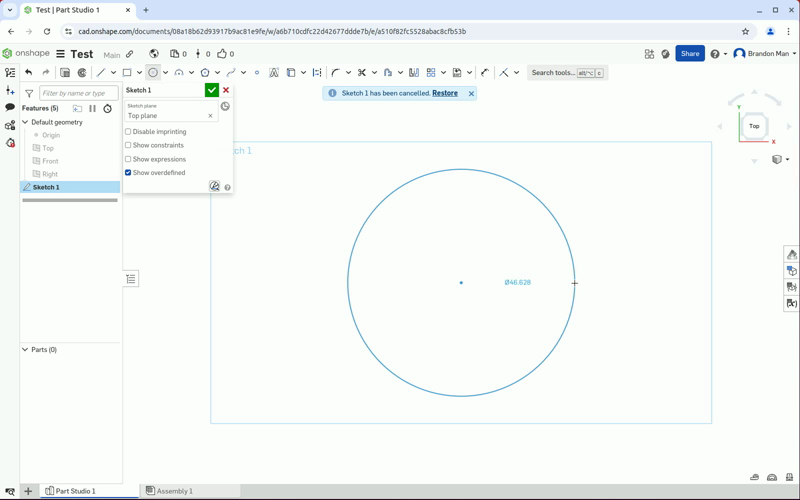
click(574, 282)
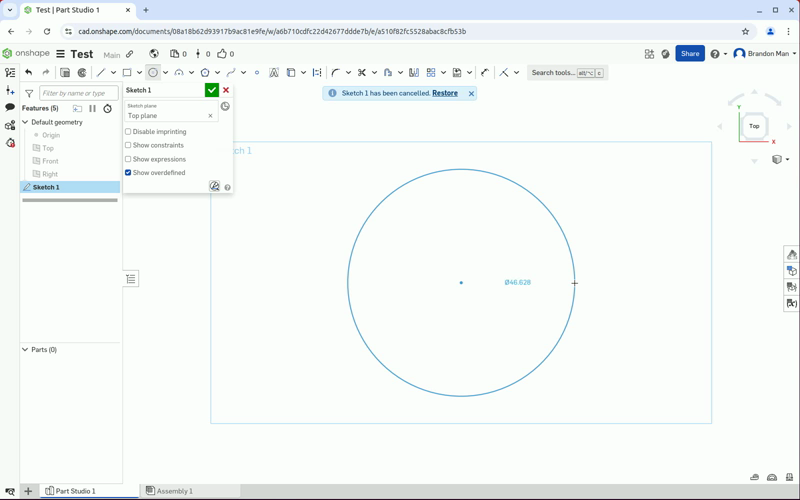
key(esc)
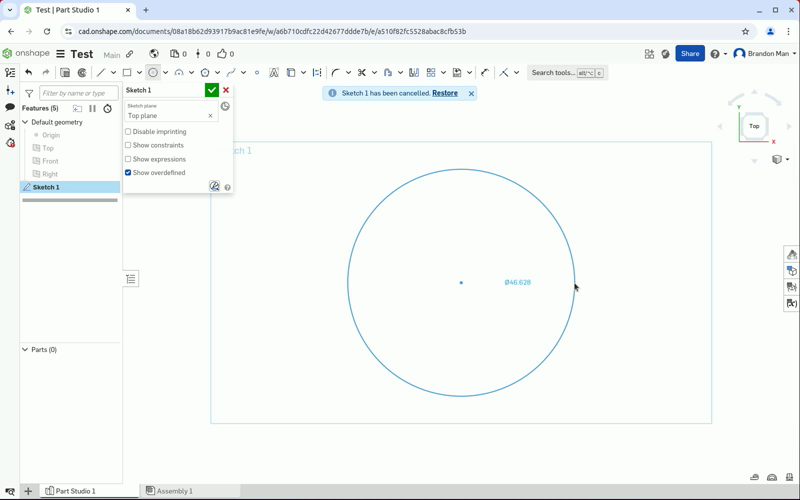
mouse_move(503, 214)
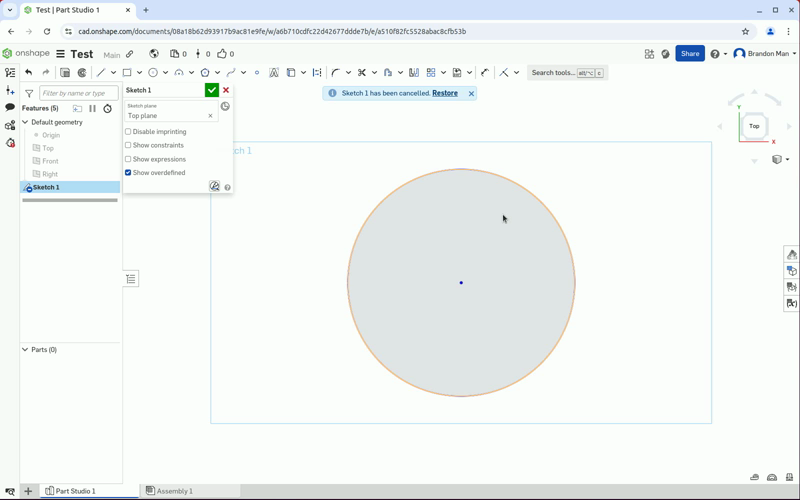
click(503, 214)
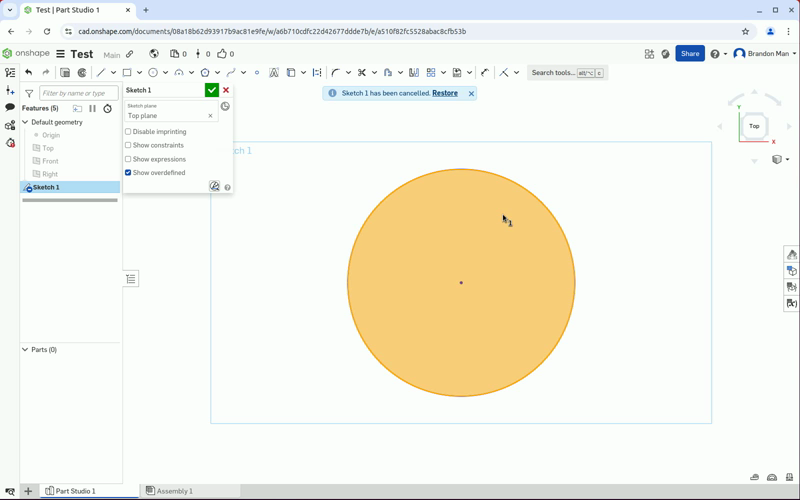
mouse_move(73, 352)
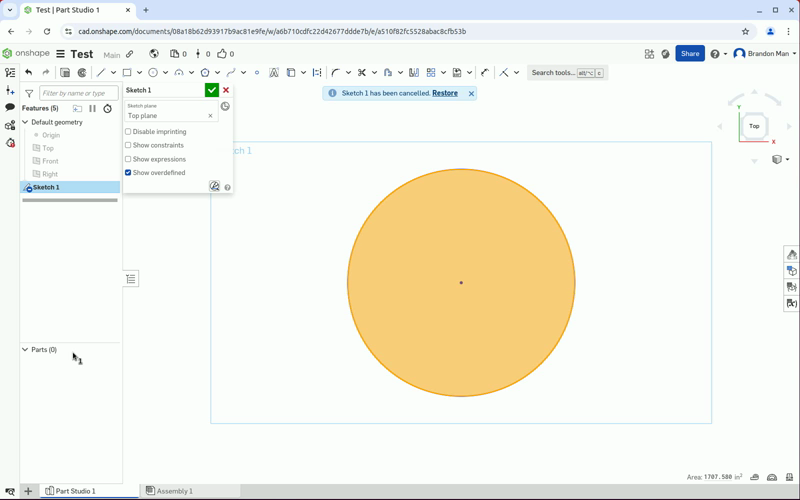
key(shift+y)
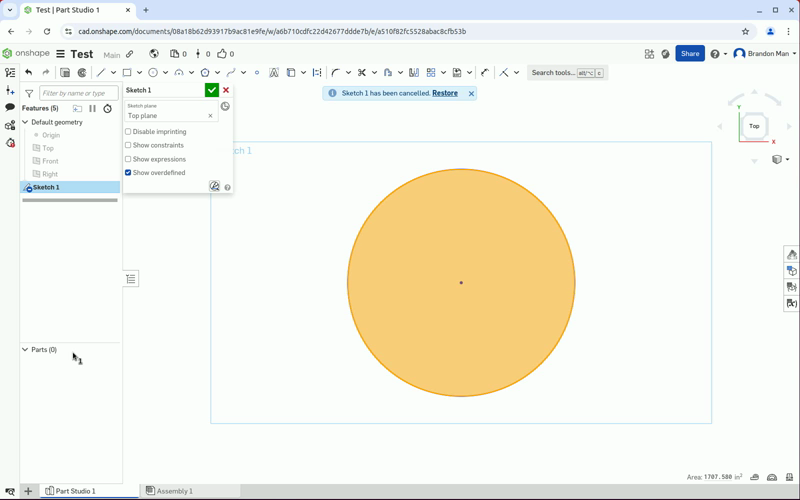
key(shift+e)
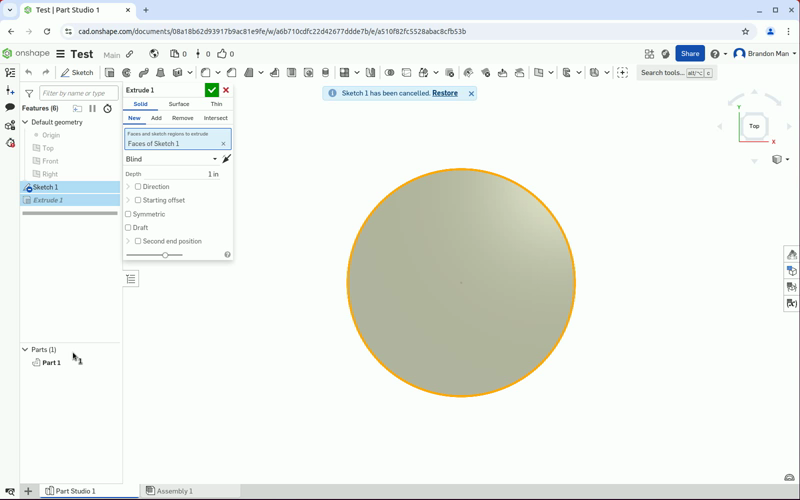
mouse_move(143, 106)
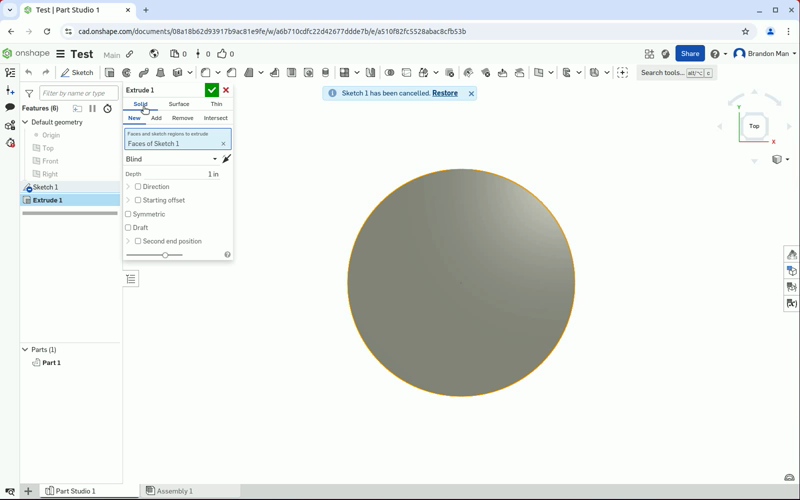
click(143, 106)
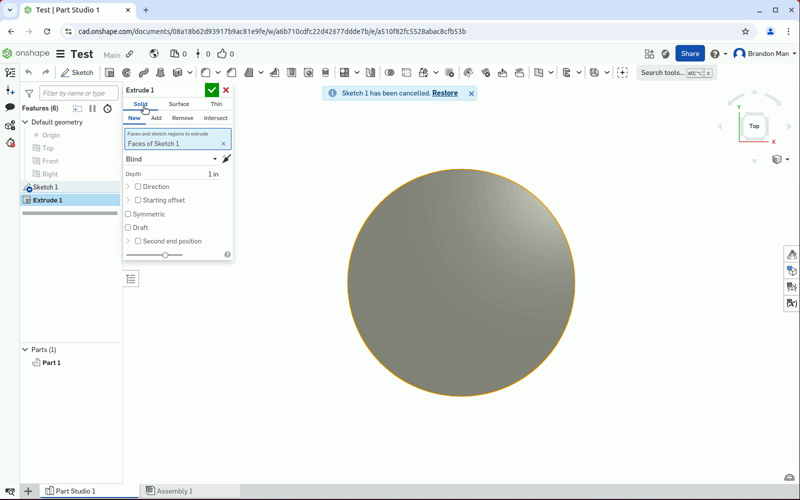
mouse_move(137, 120)
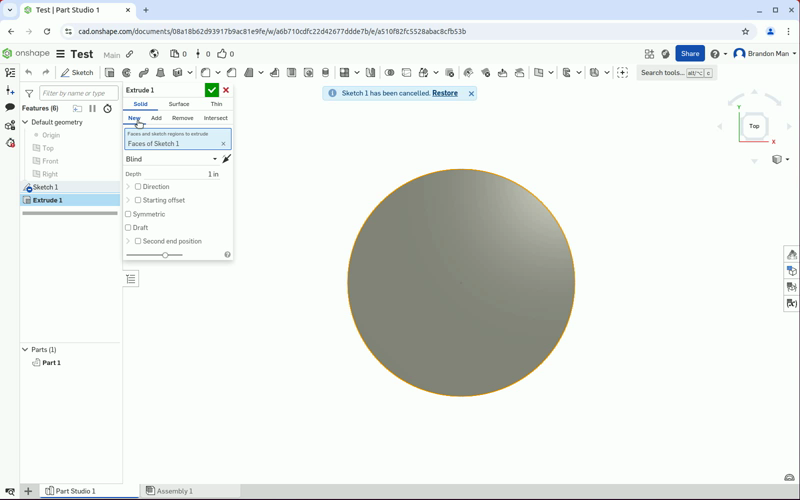
click(137, 120)
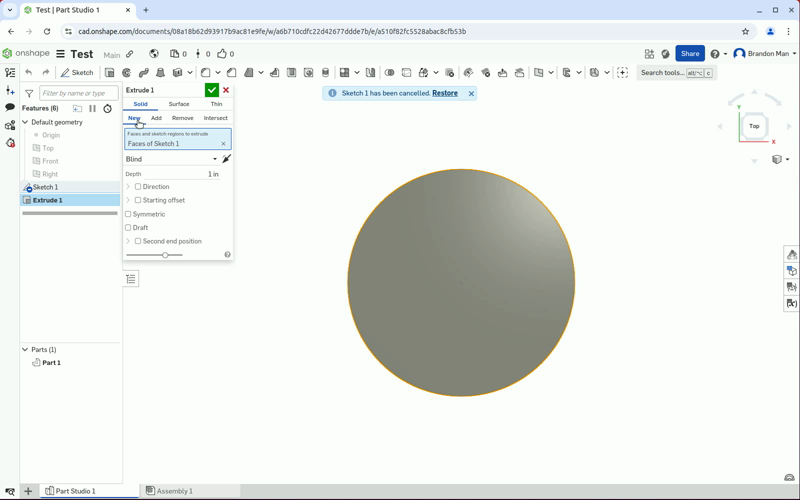
key(tab, 4)
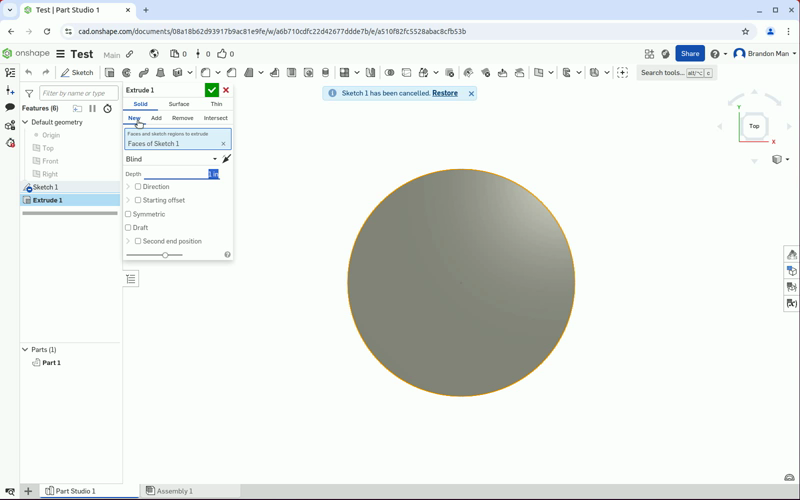
text(8.906)
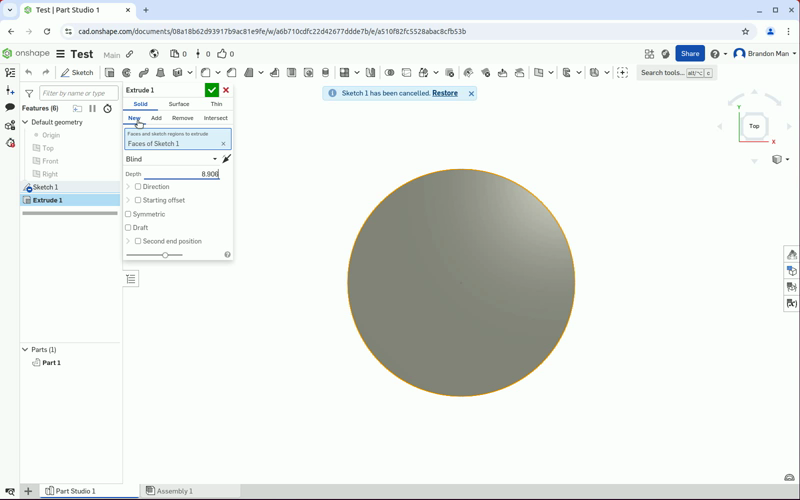
key(enter)
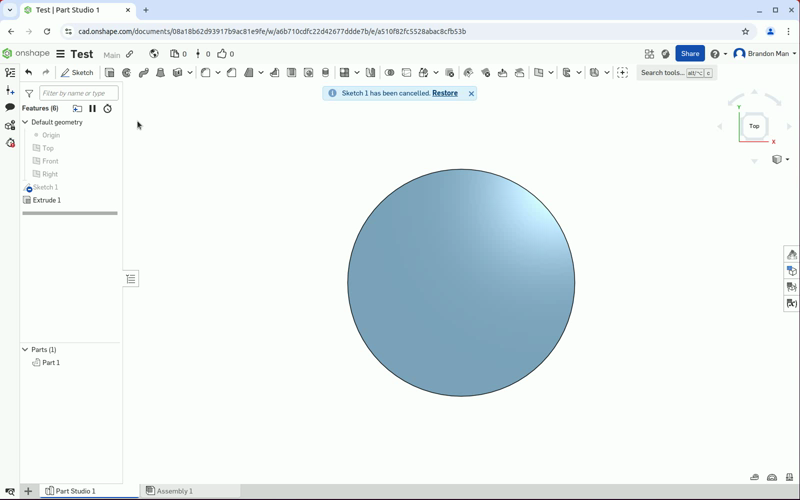
key(shift+h)
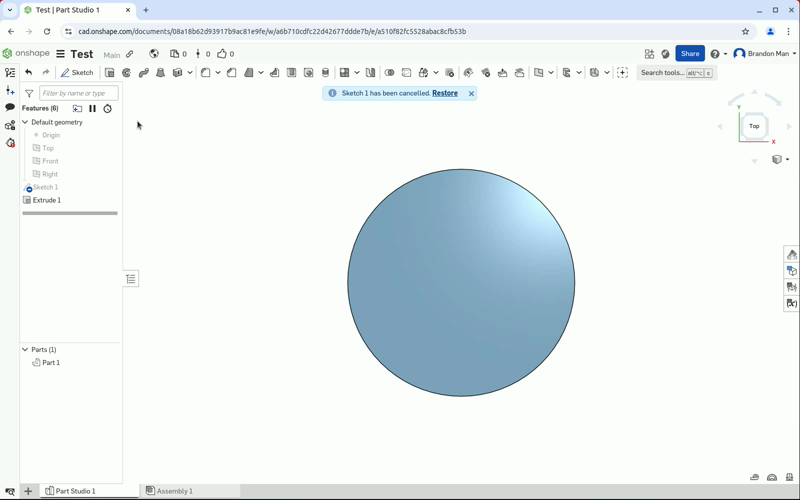
key(shift+h)
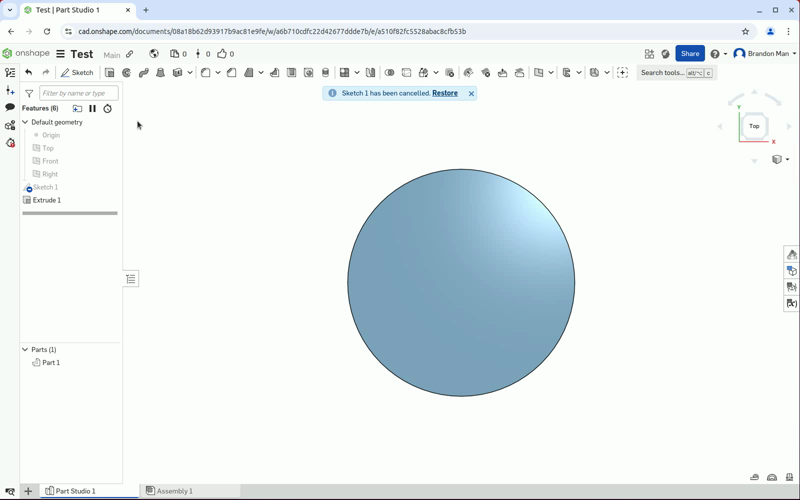
mouse_move(73, 189)
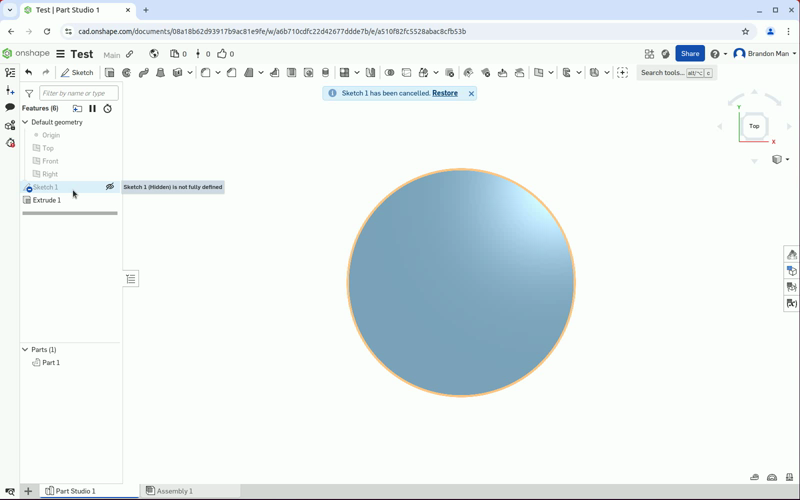
click(73, 189)
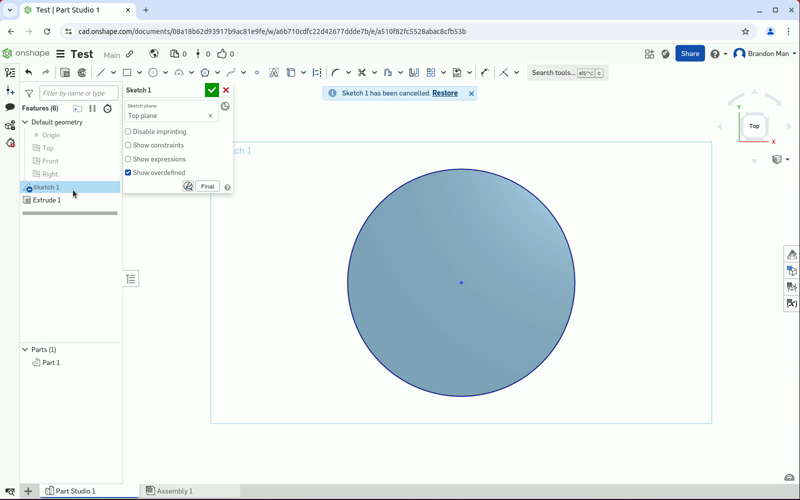
mouse_move(229, 92)
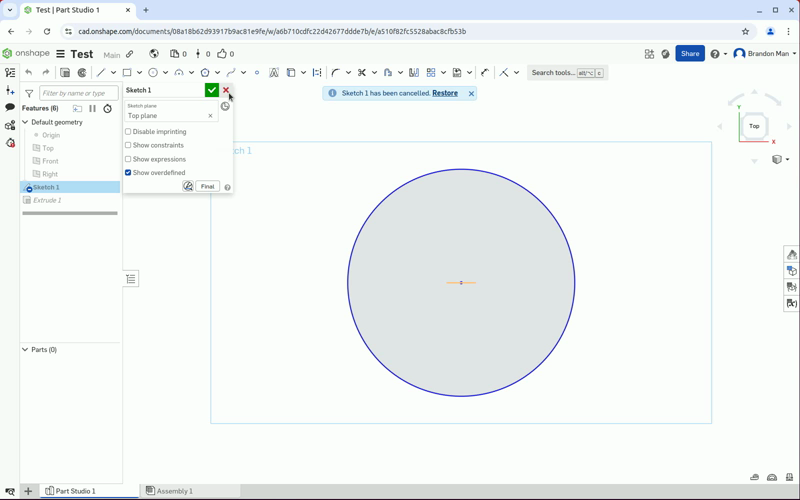
click(229, 92)
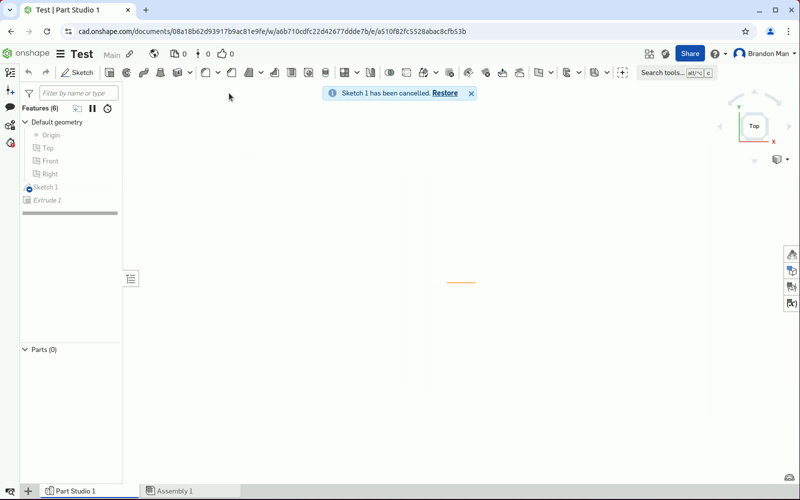
mouse_move(541, 75)
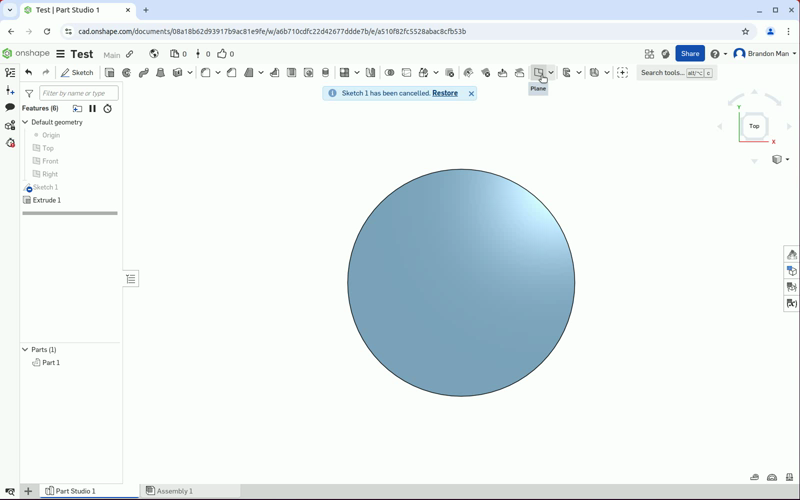
click(541, 75)
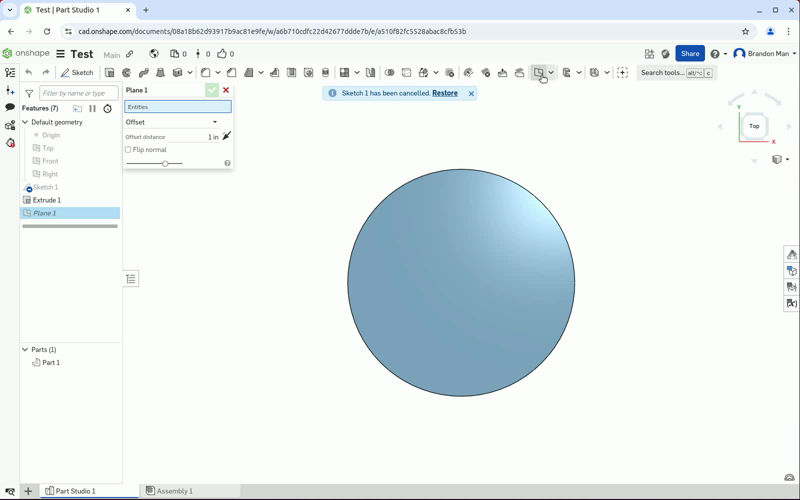
mouse_move(73, 150)
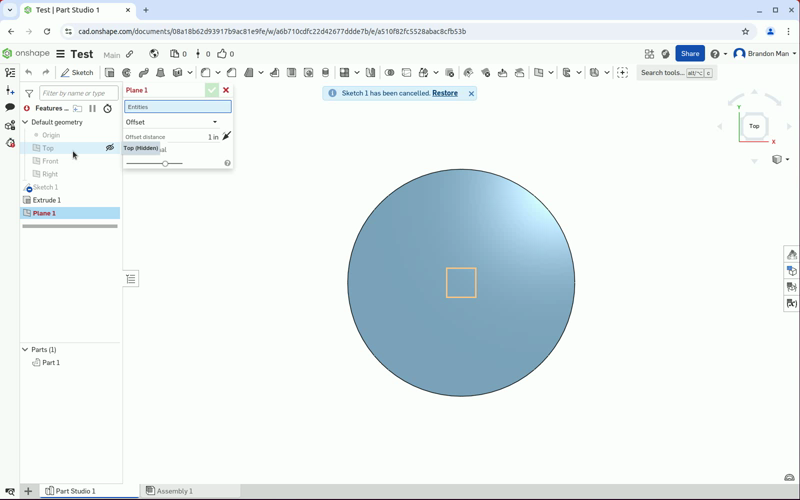
click(73, 150)
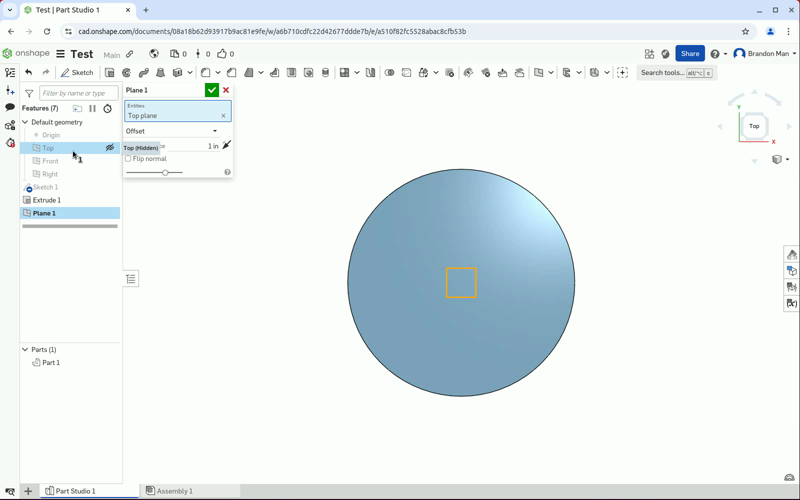
key(tab, 2)
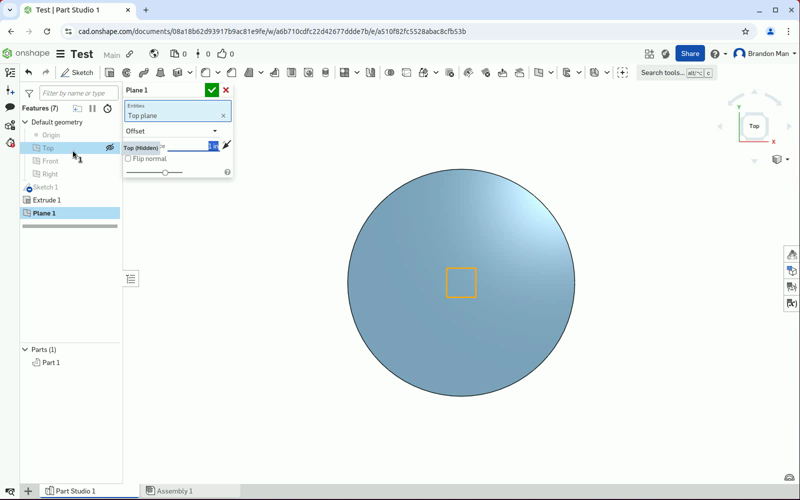
text(8.904)
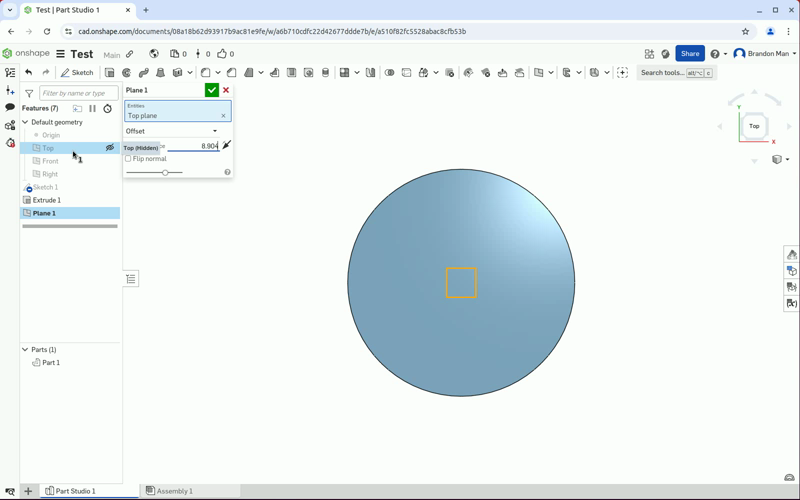
key(enter, 2)
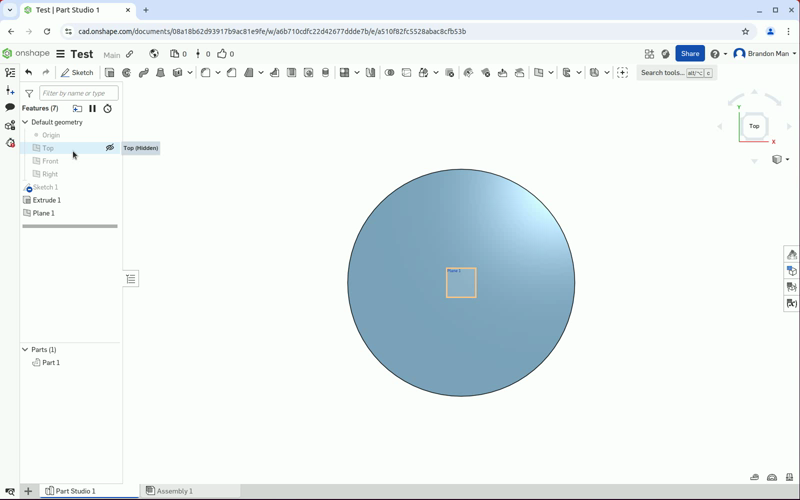
key(shift+s)
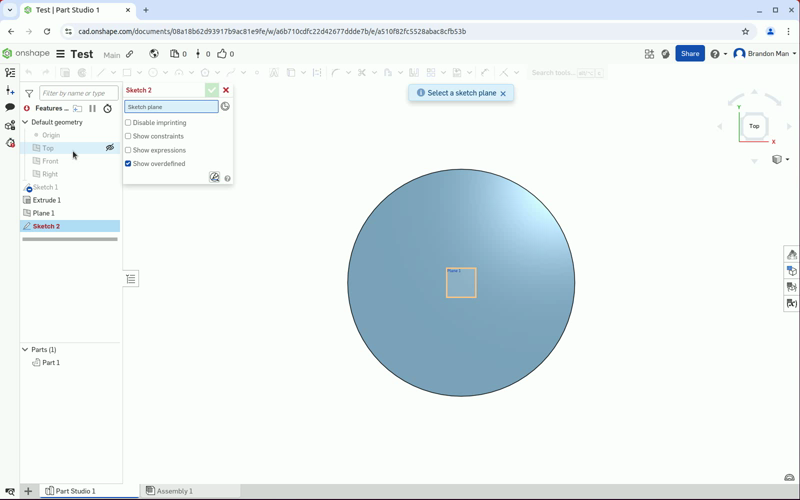
mouse_move(73, 215)
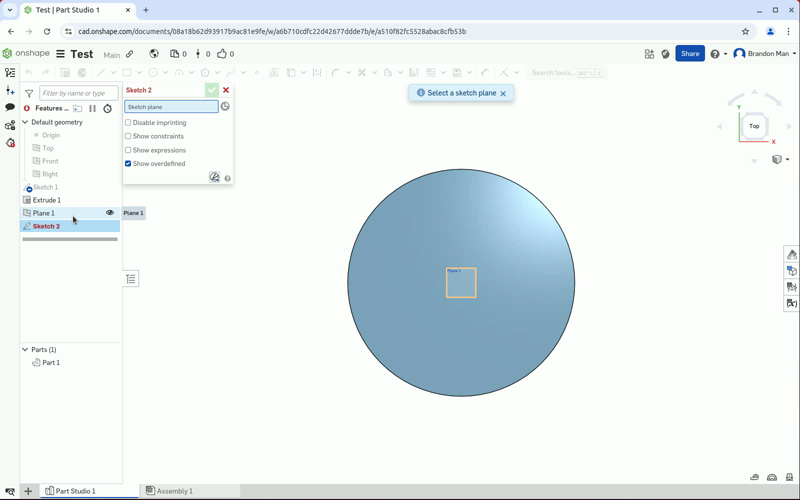
click(73, 215)
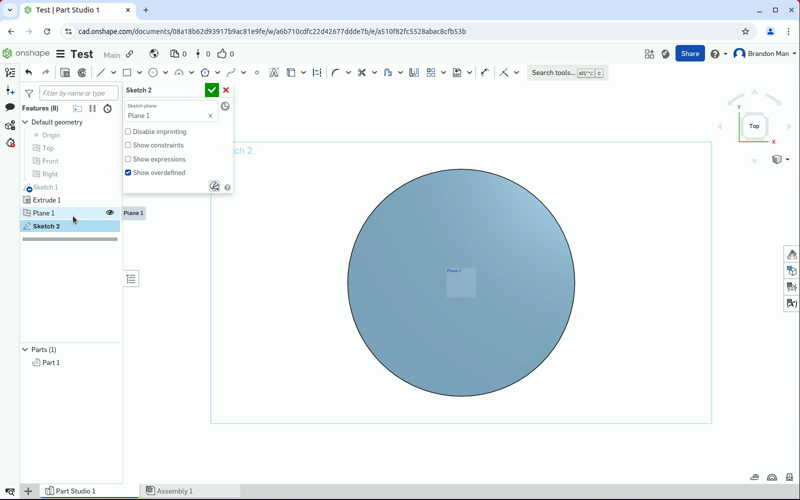
mouse_move(73, 352)
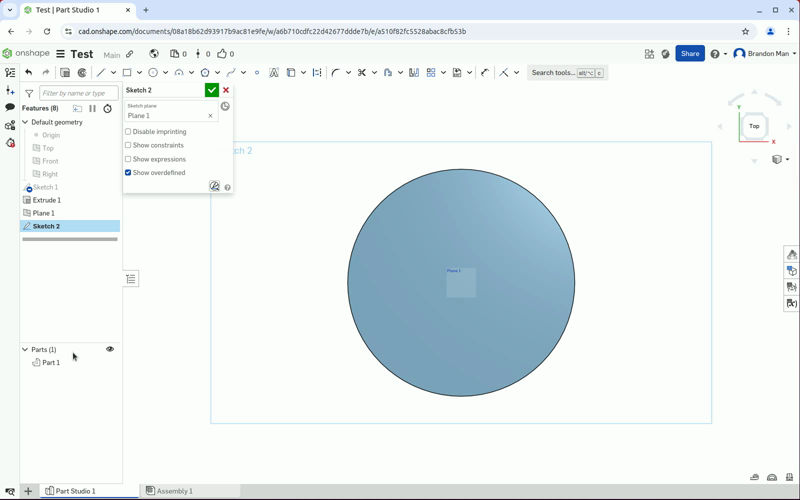
key(y)
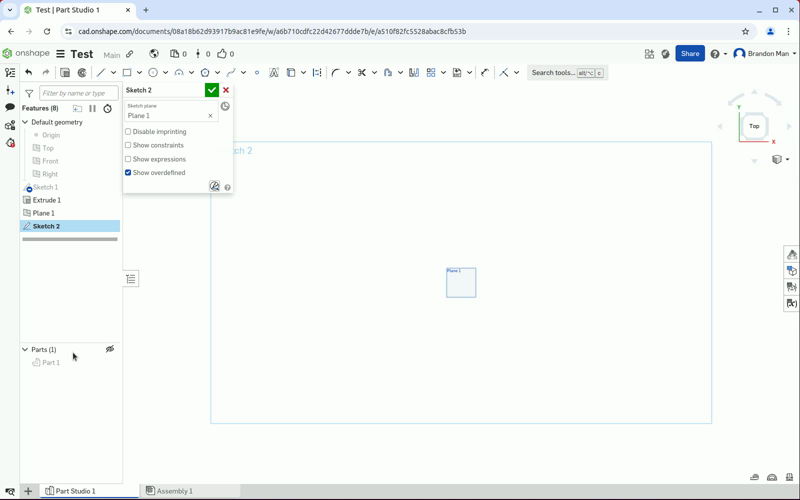
key(c)
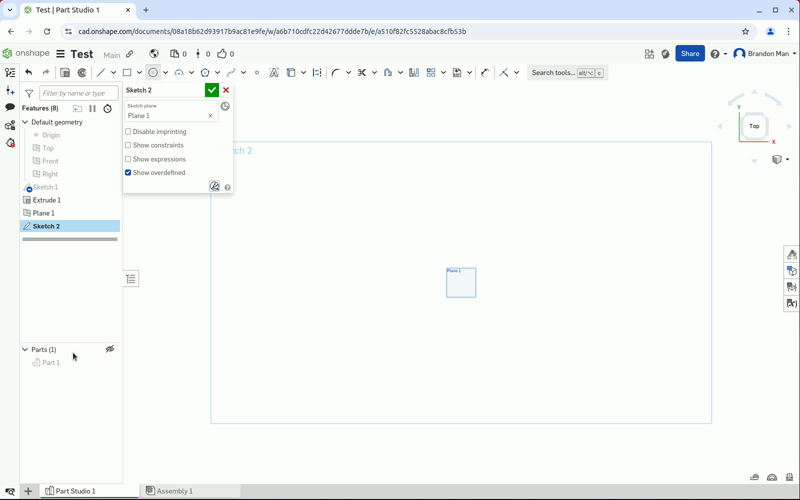
key_down(shift)
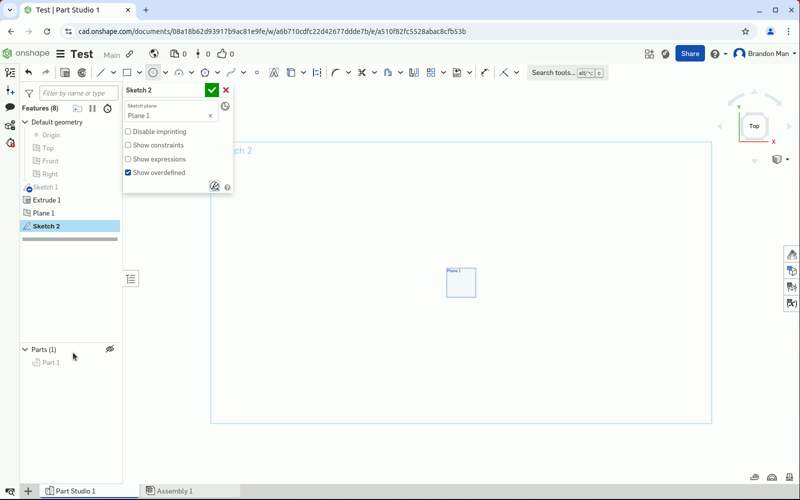
mouse_move(460, 282)
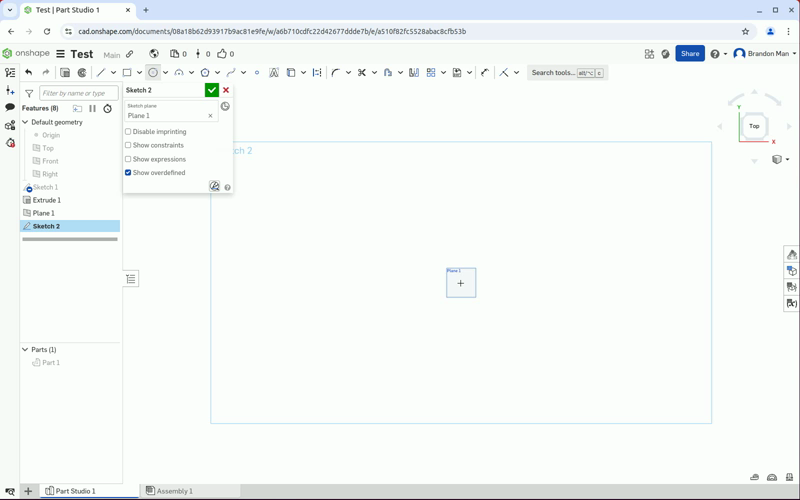
click(460, 282)
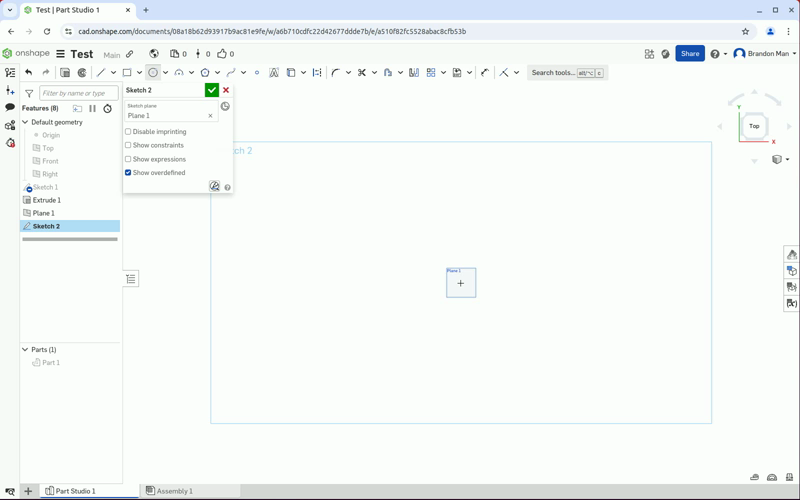
key_up(shift)
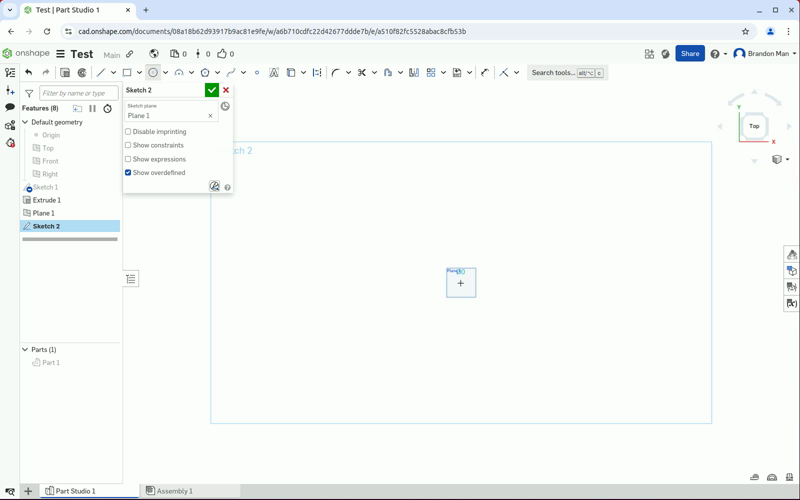
mouse_move(559, 282)
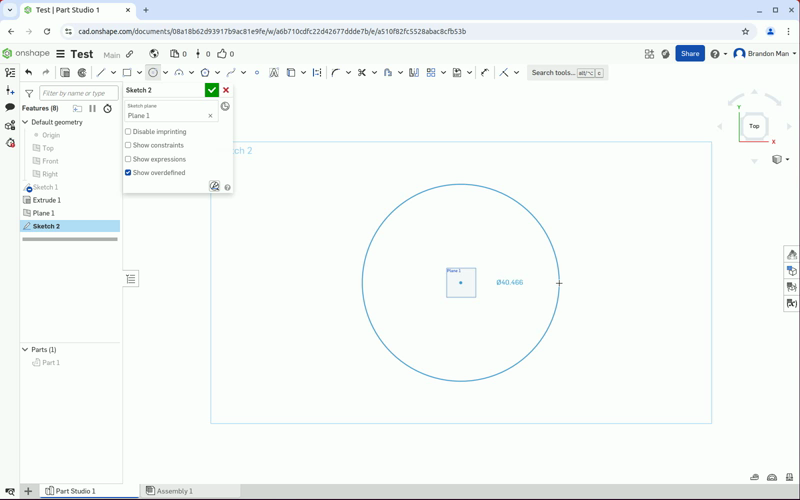
click(559, 282)
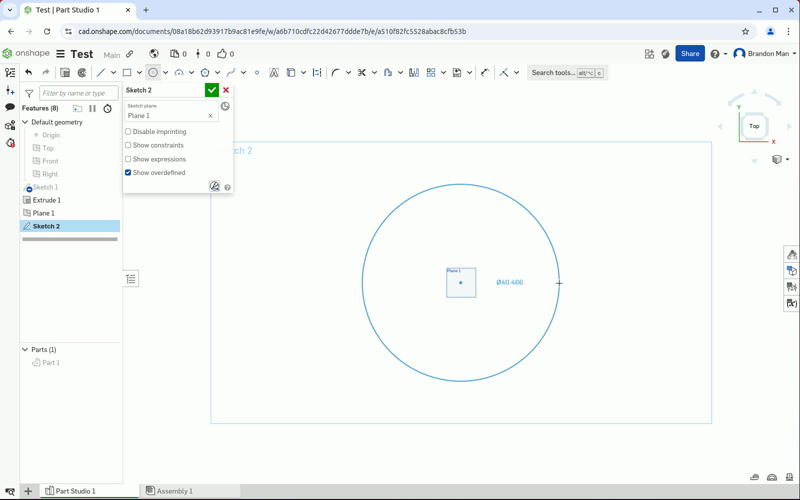
key(esc)
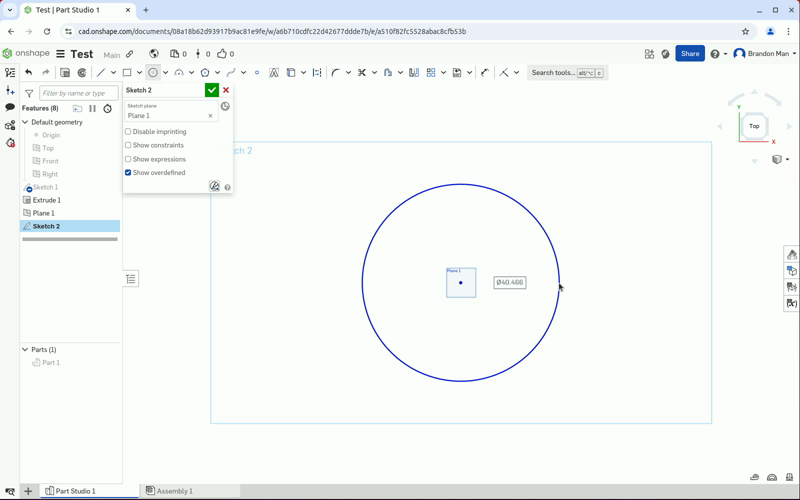
mouse_move(513, 277)
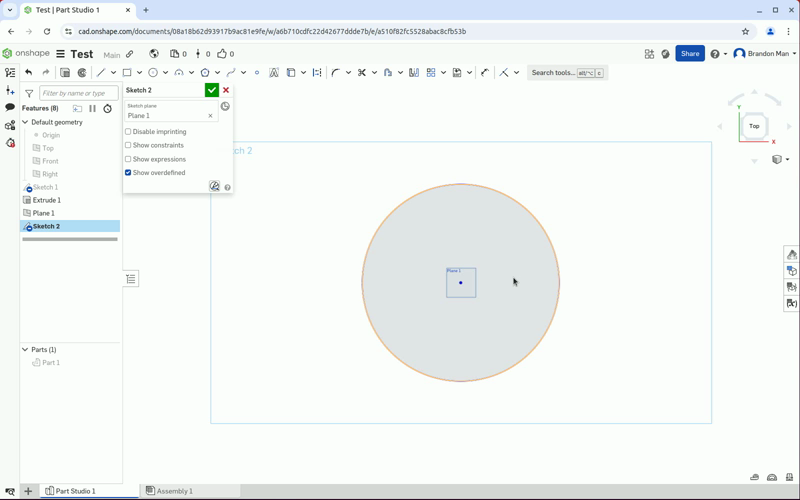
click(513, 277)
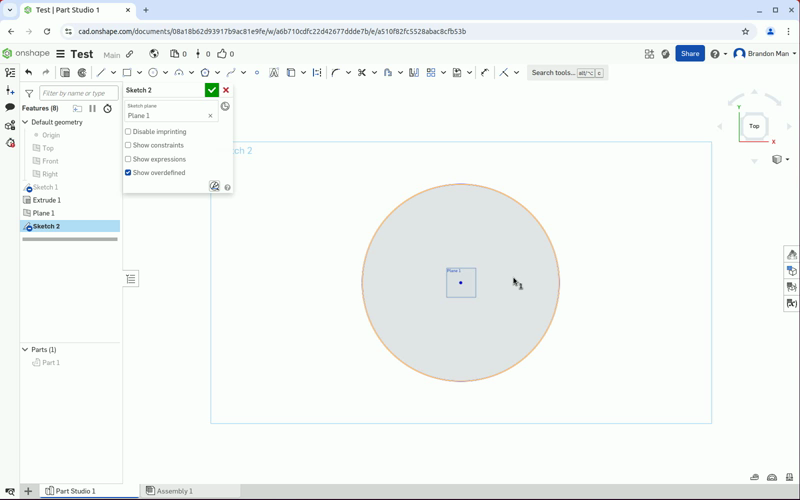
mouse_move(73, 352)
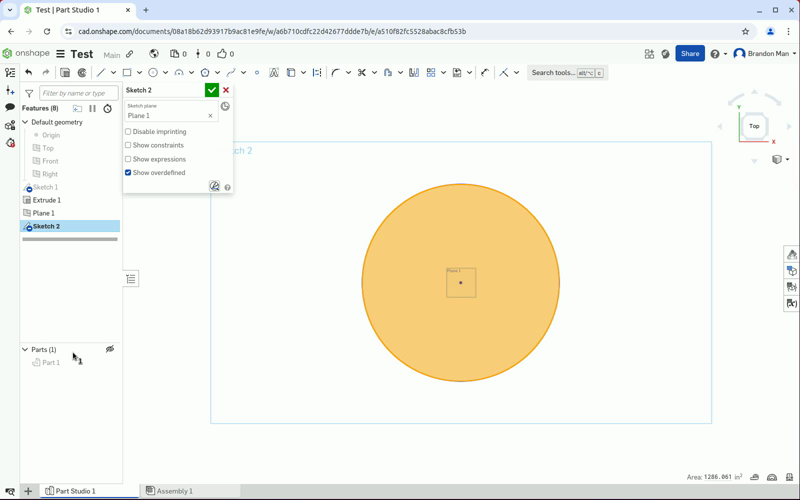
key(shift+y)
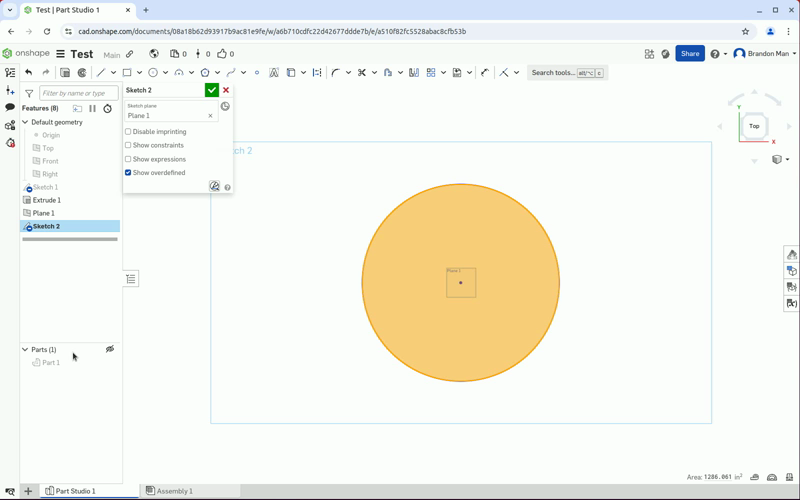
key(shift+e)
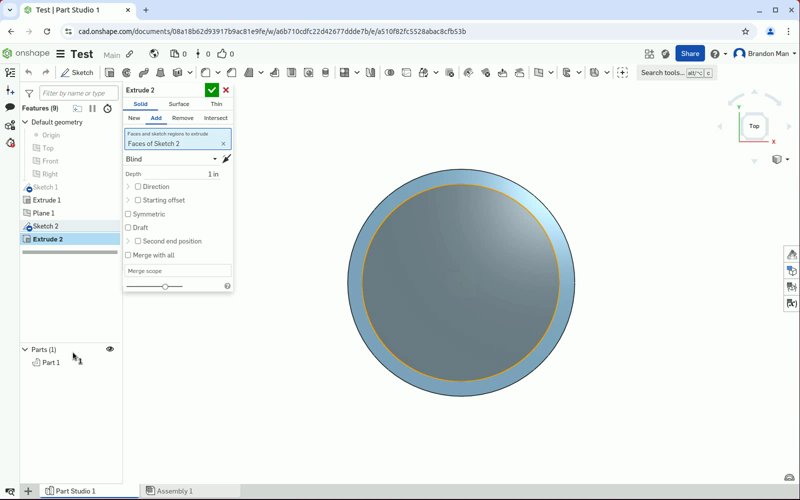
mouse_move(143, 106)
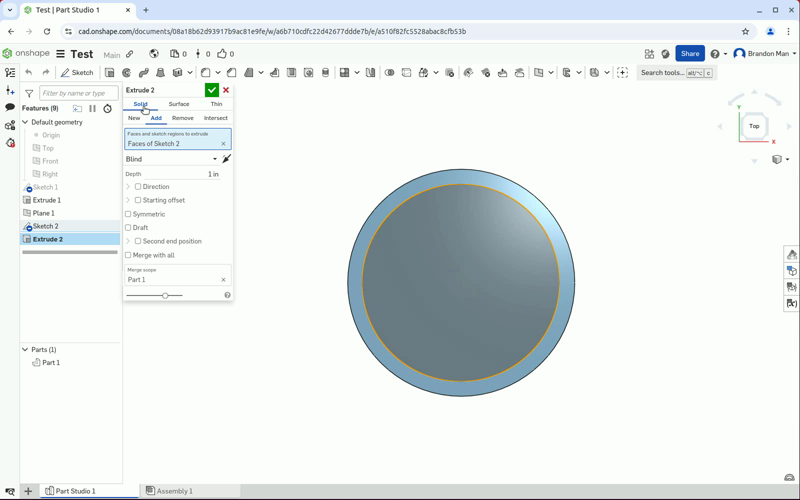
click(143, 106)
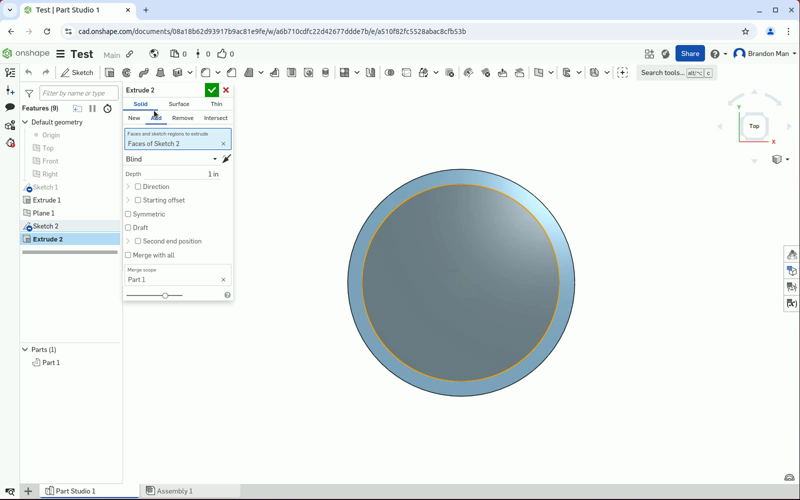
mouse_move(186, 120)
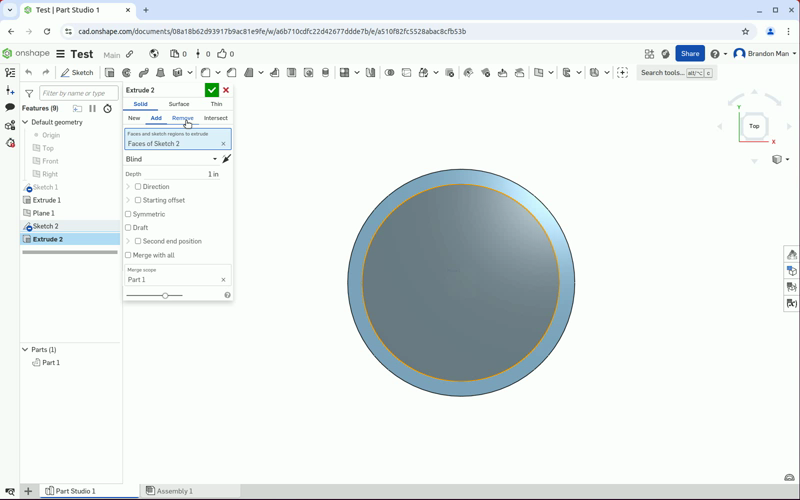
click(186, 120)
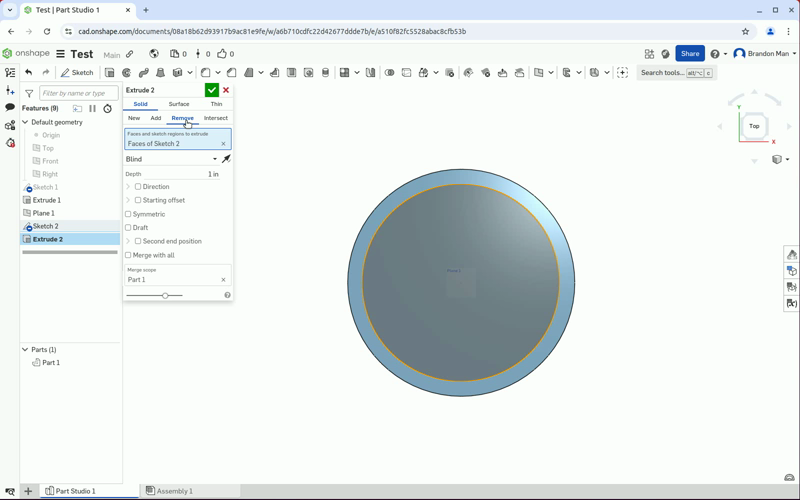
key(tab, 4)
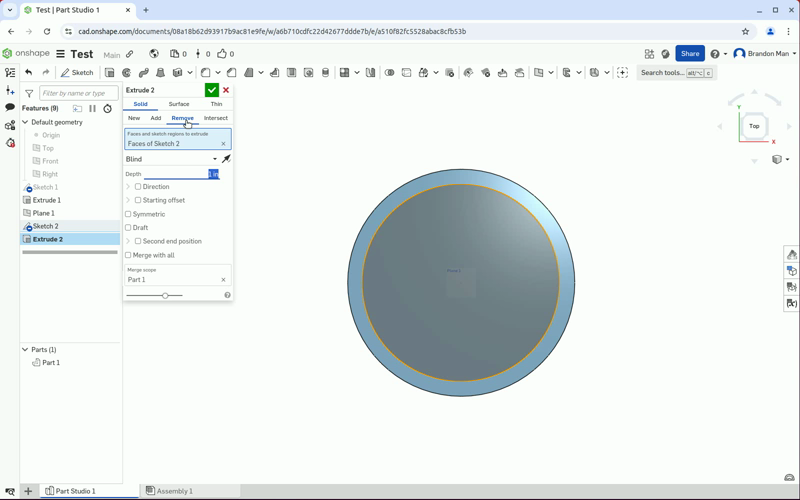
text(6.018)
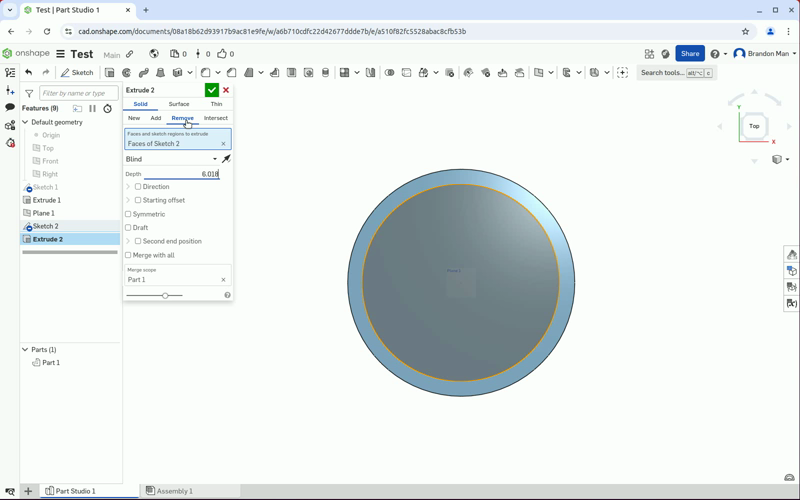
key(tab, 6)
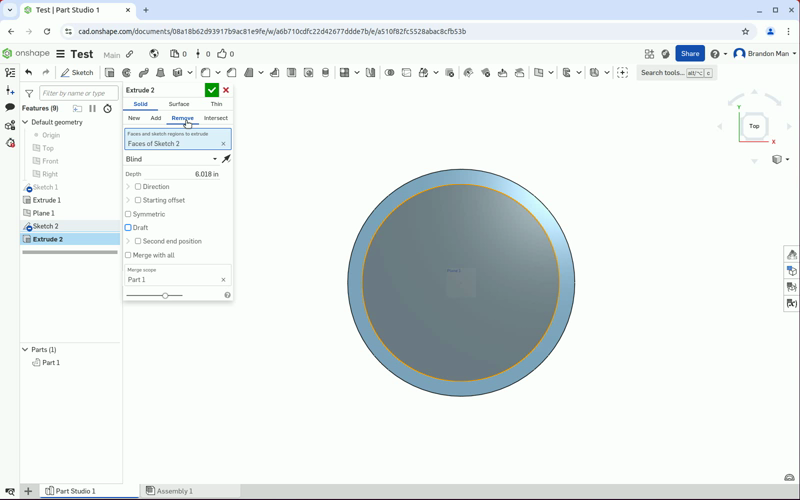
key(space)
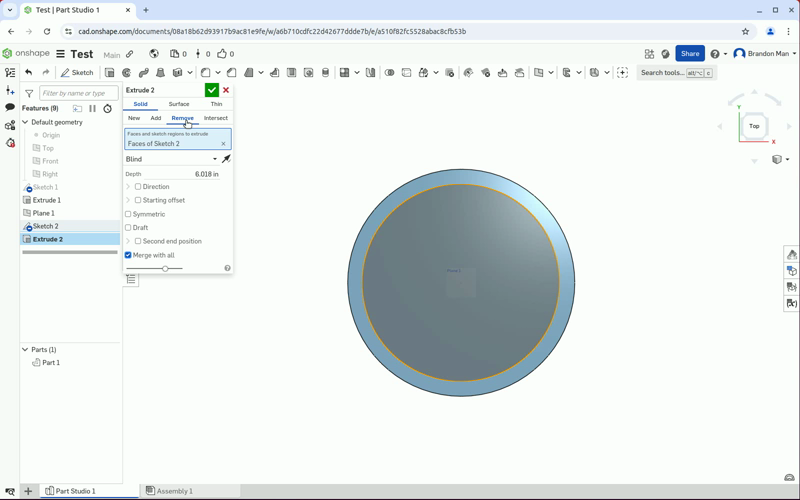
key(enter)
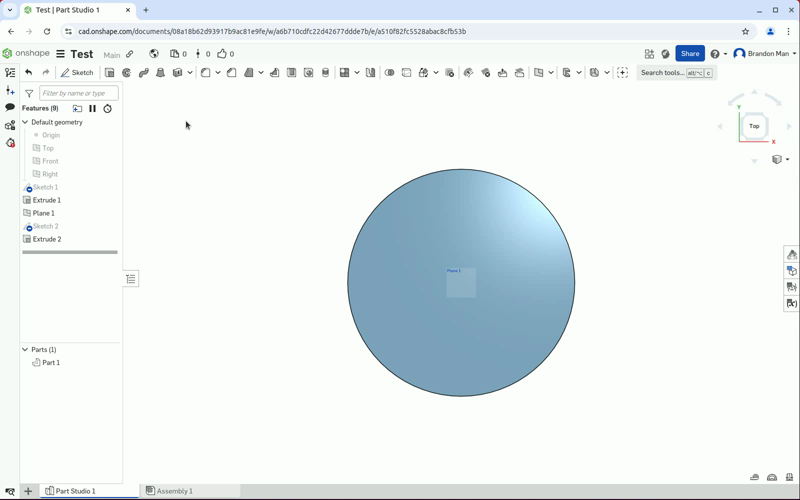
key(shift+h)
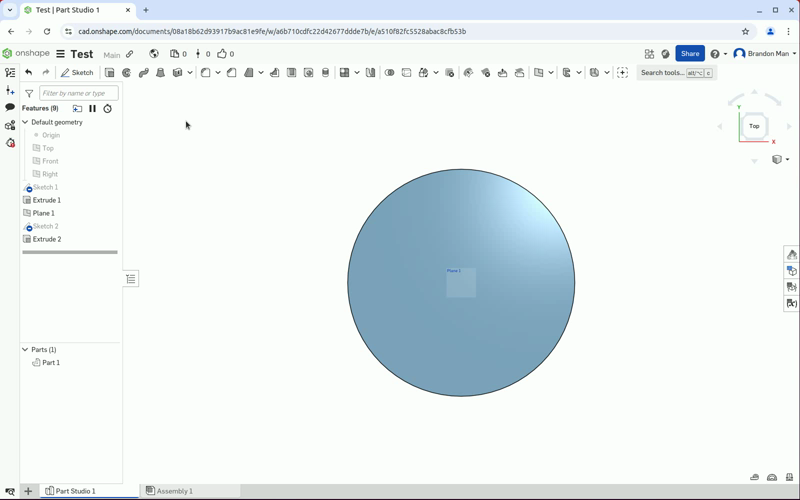
key(shift+h)
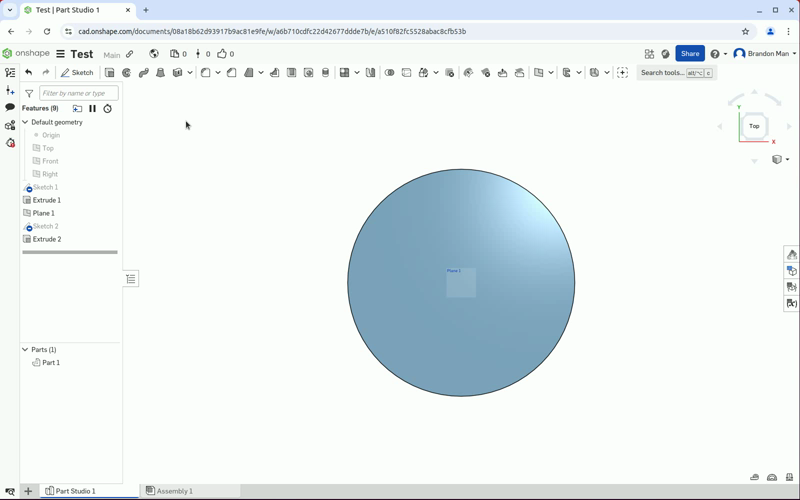
key(shift+7)
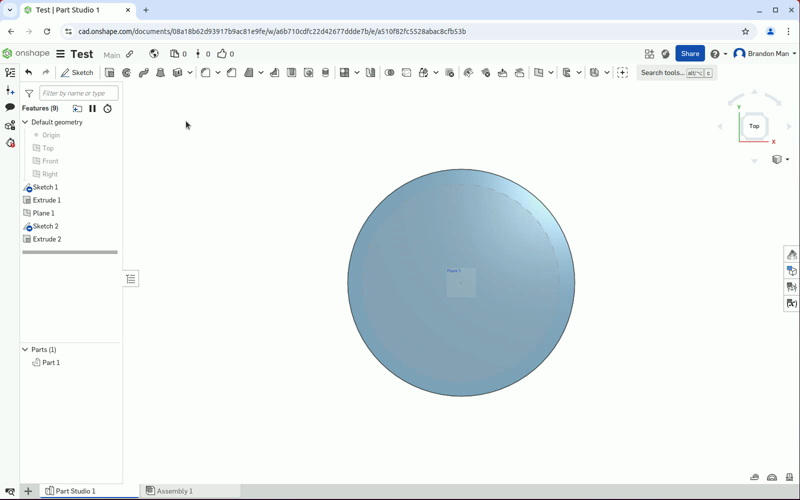
key(up, 3)
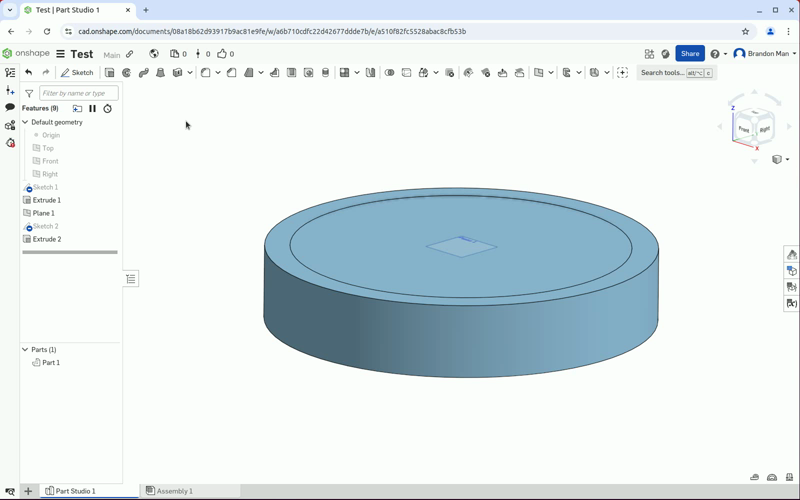
key(left, 3)
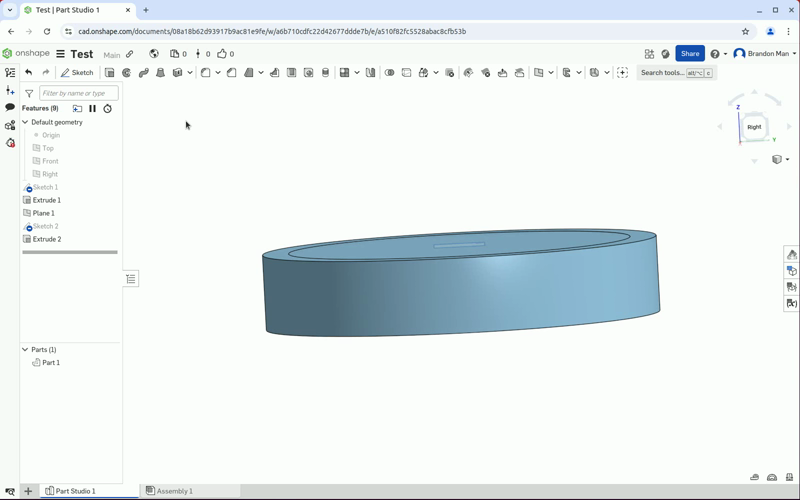
key(right, 3)
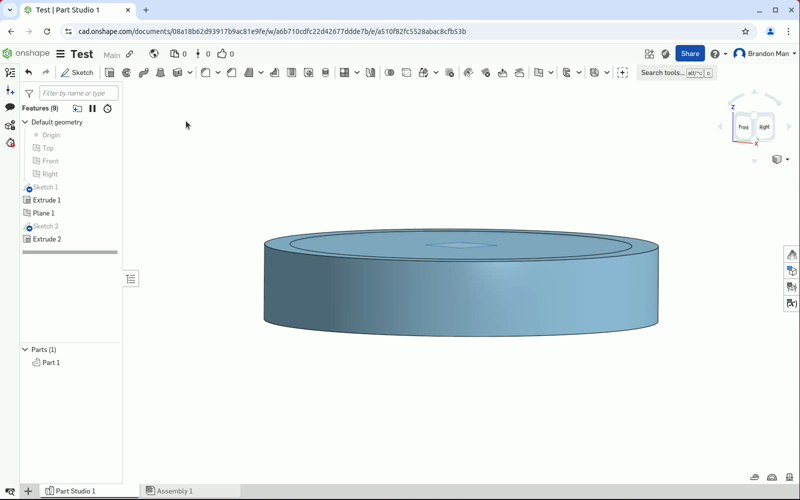
key(down, 3)
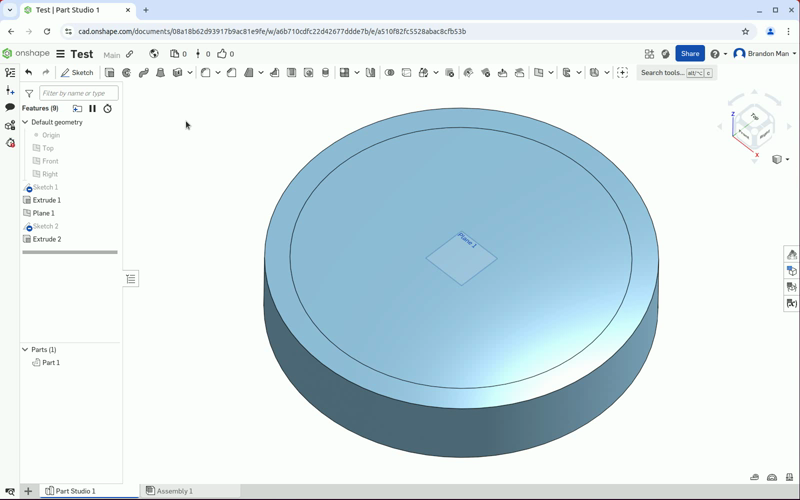
mouse_move(73, 189)
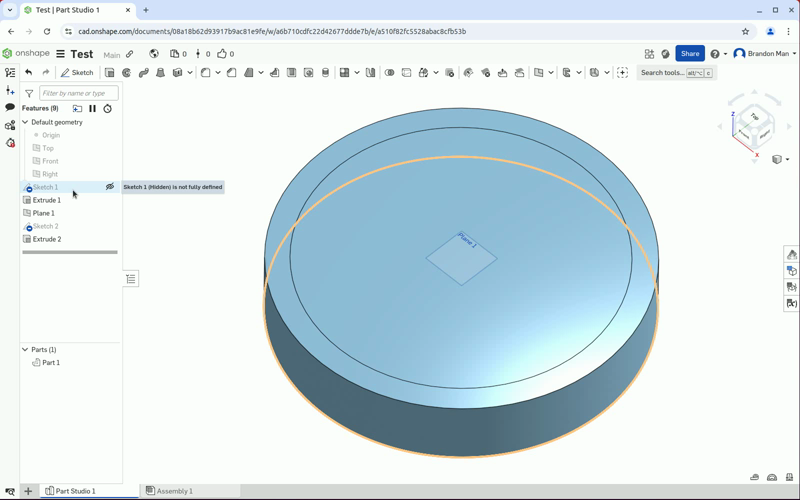
click(73, 189)